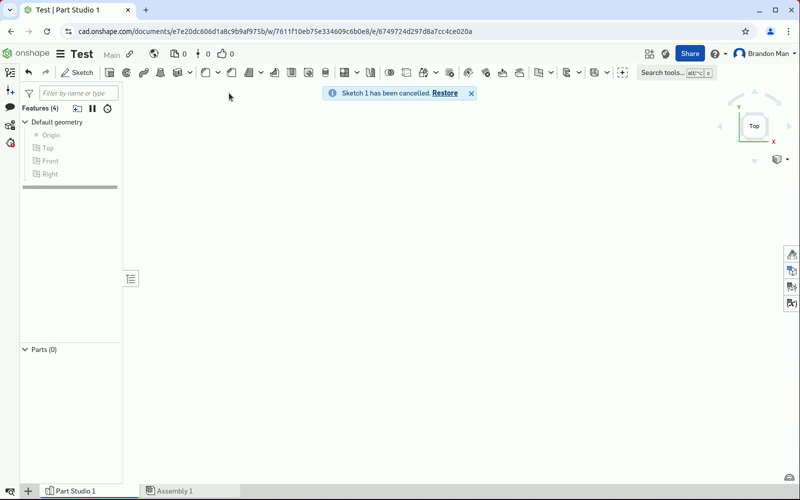
key(shift+h)
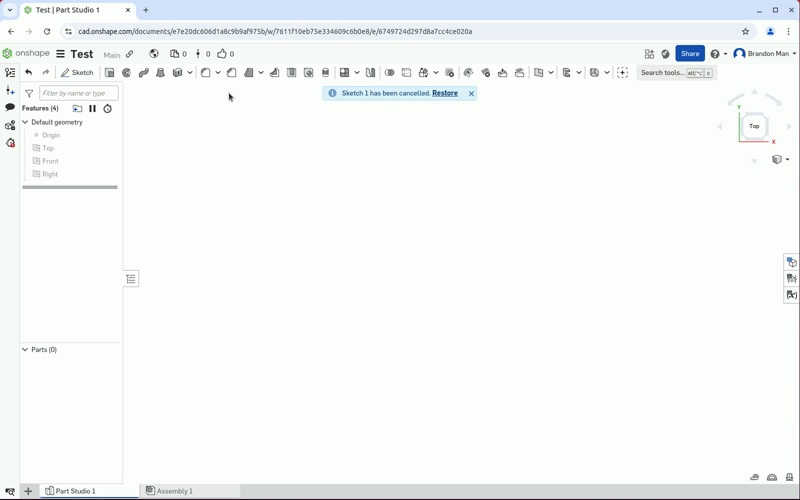
mouse_move(73, 352)
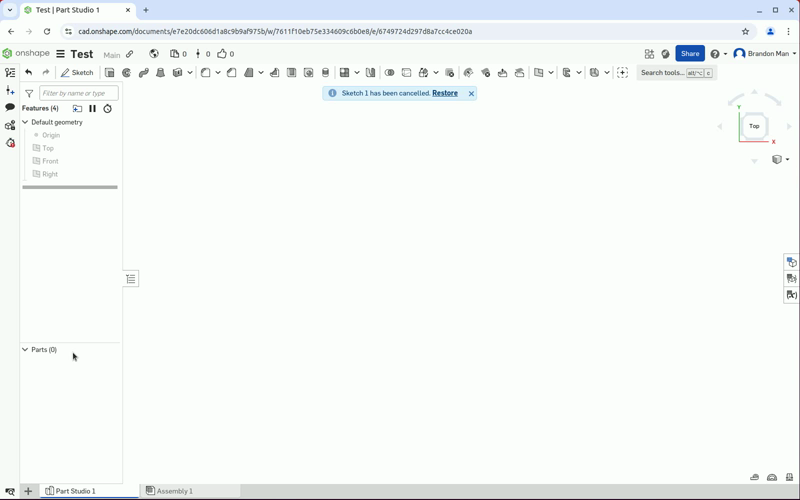
key(y)
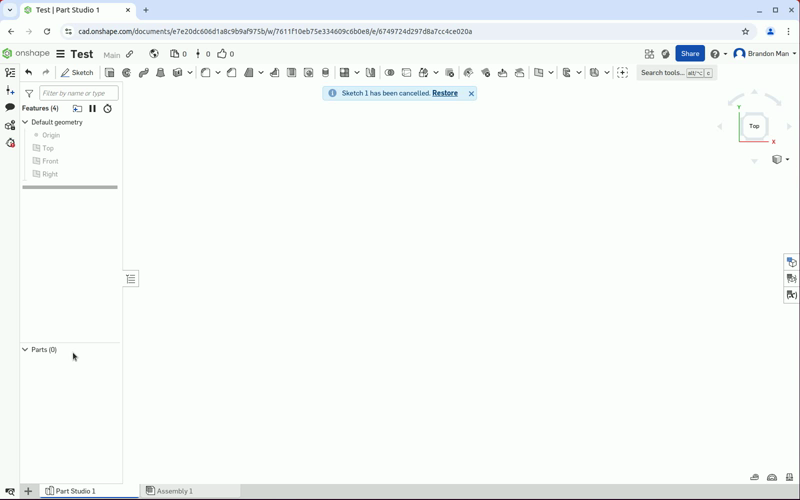
key(shift+p)
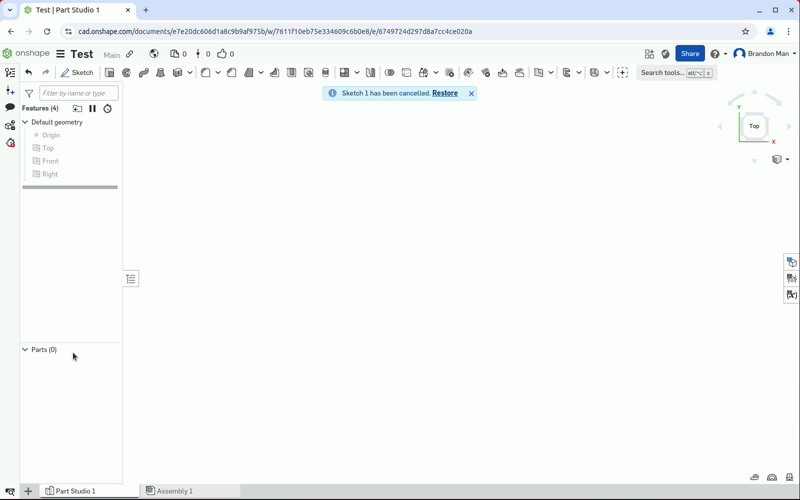
key(space)
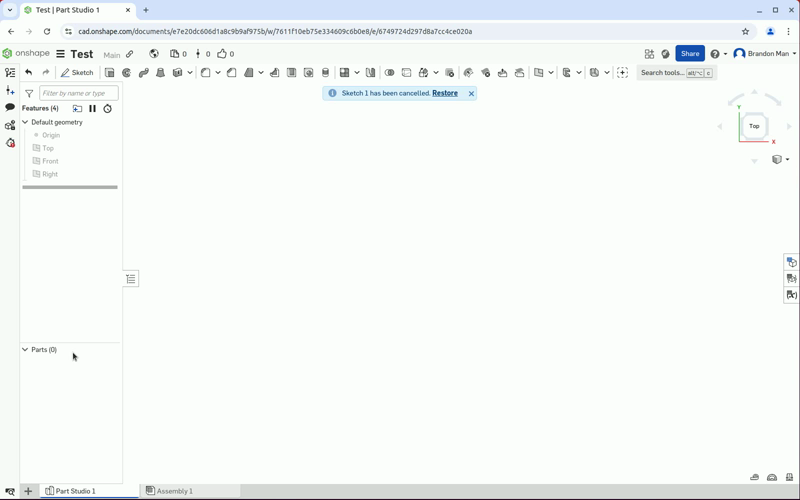
key_down(shift)
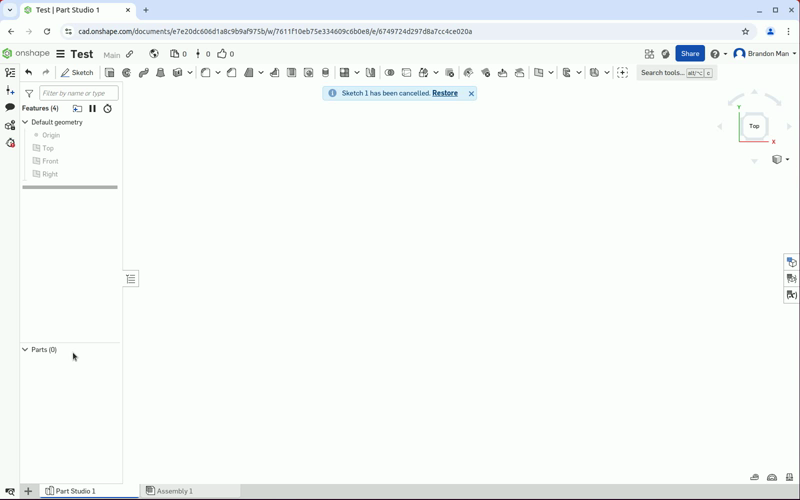
key(up)
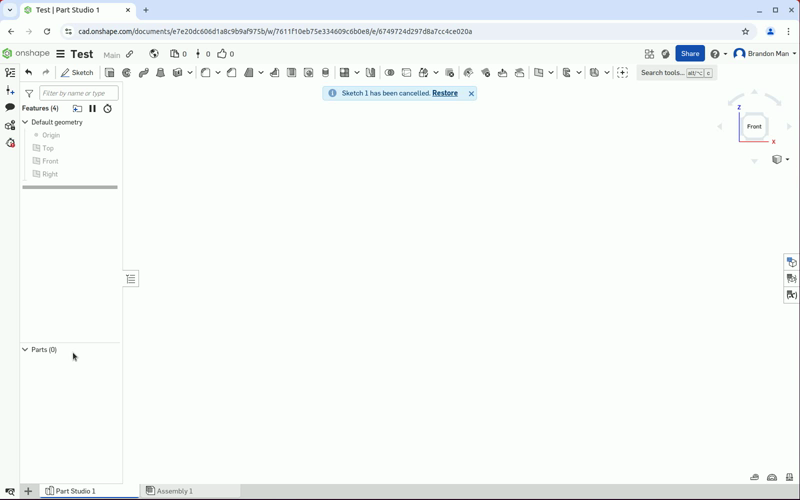
key_up(shift)
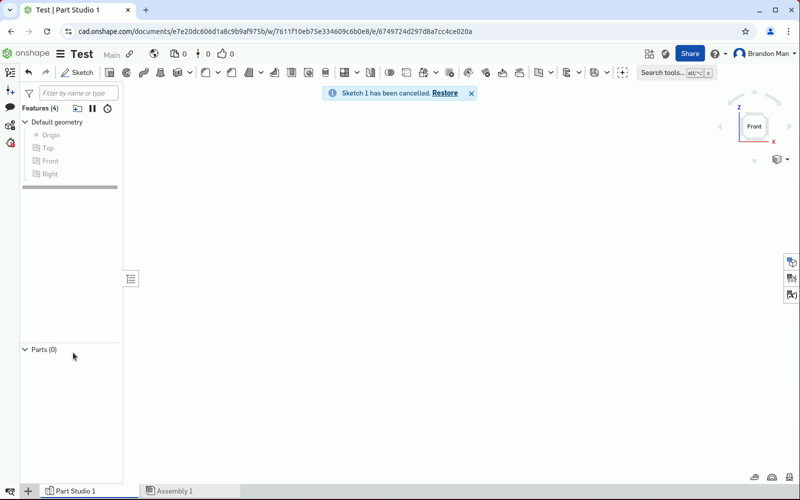
mouse_move(73, 352)
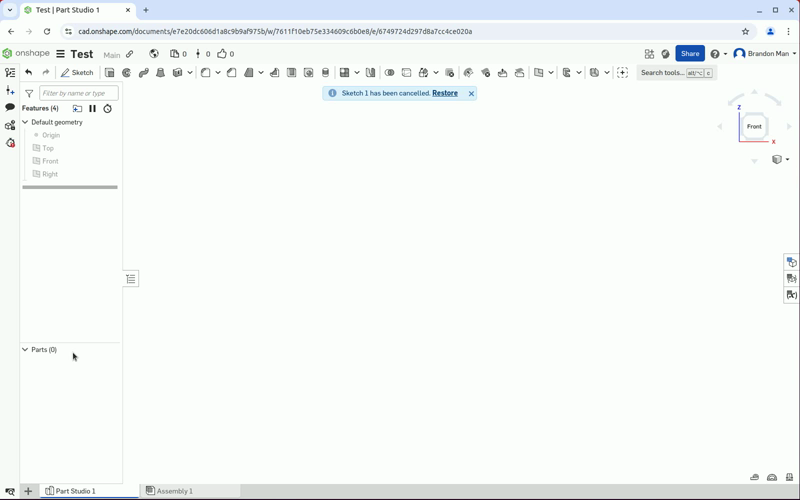
key(shift+y)
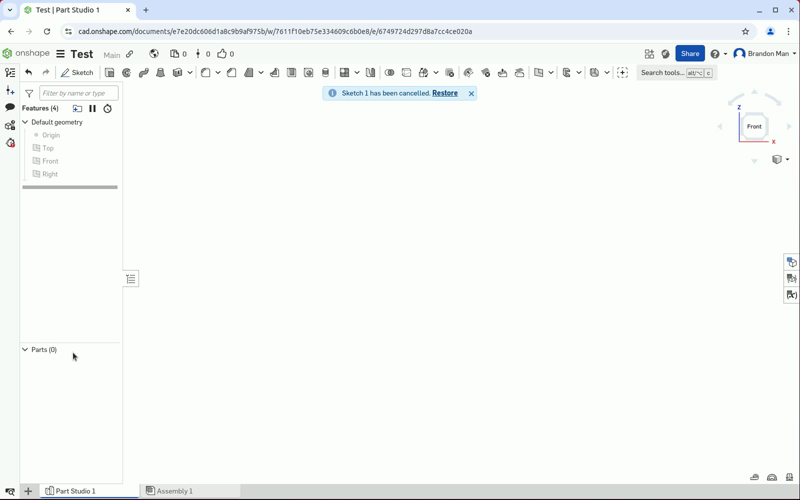
key(shift+s)
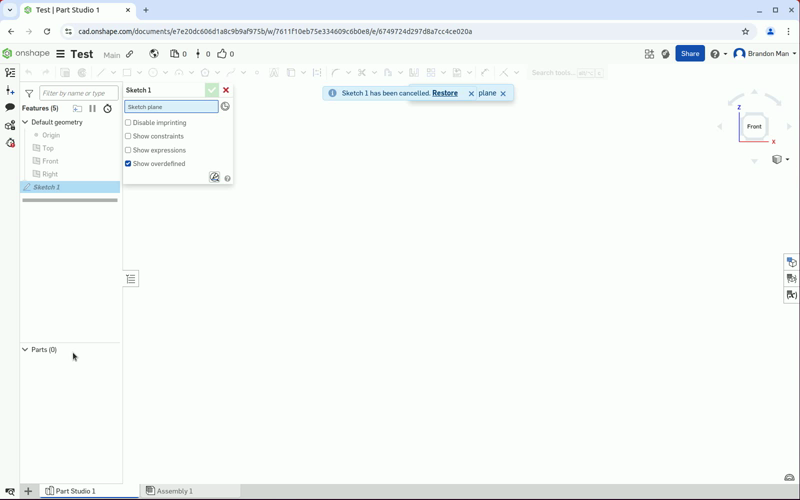
mouse_move(73, 163)
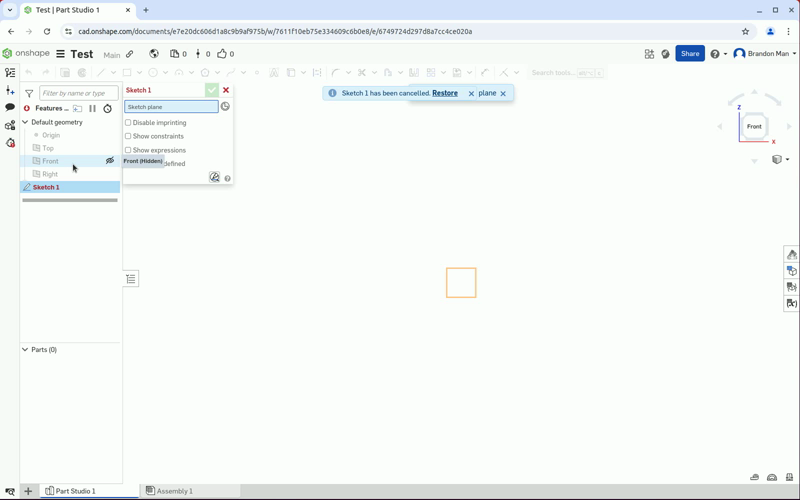
click(73, 163)
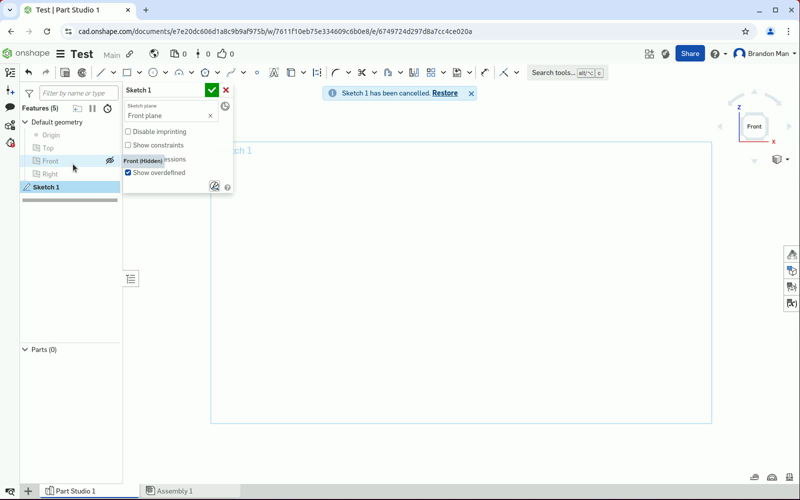
mouse_move(73, 352)
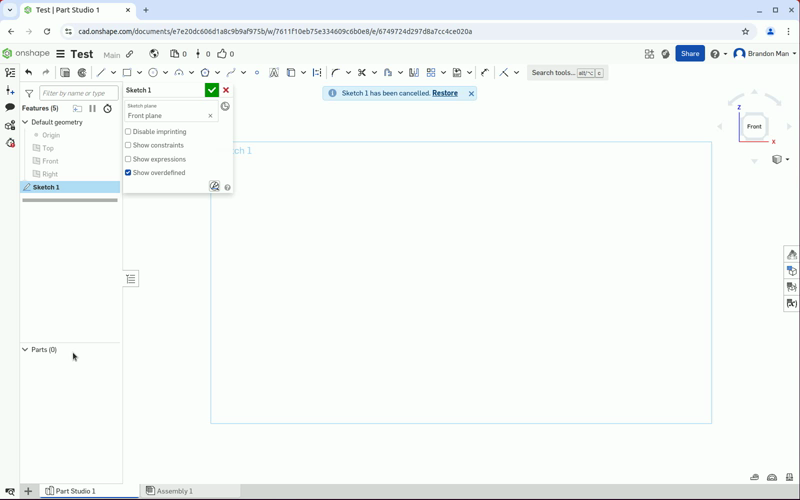
key(y)
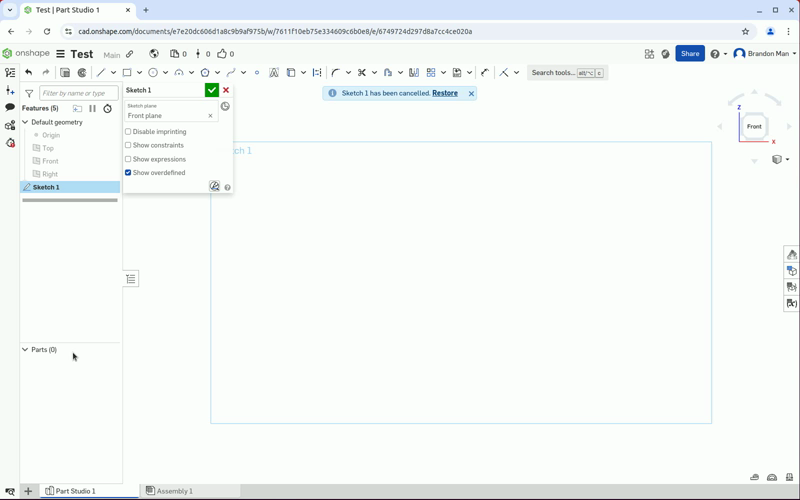
key(c)
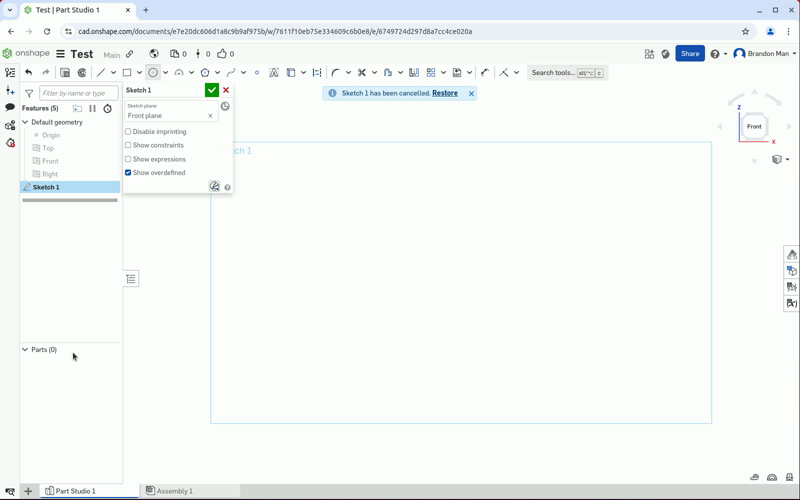
key_down(shift)
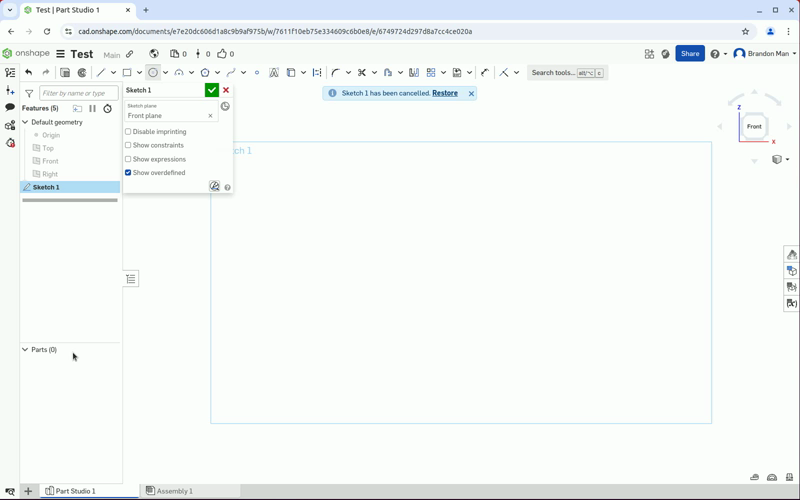
mouse_move(461, 282)
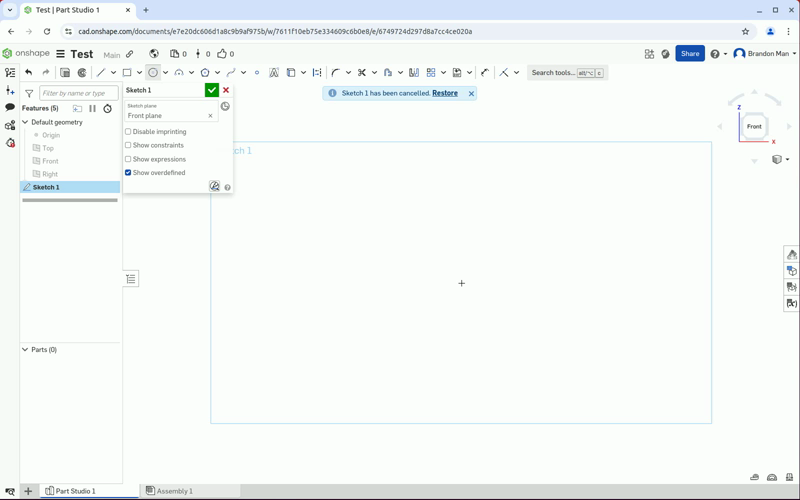
click(461, 282)
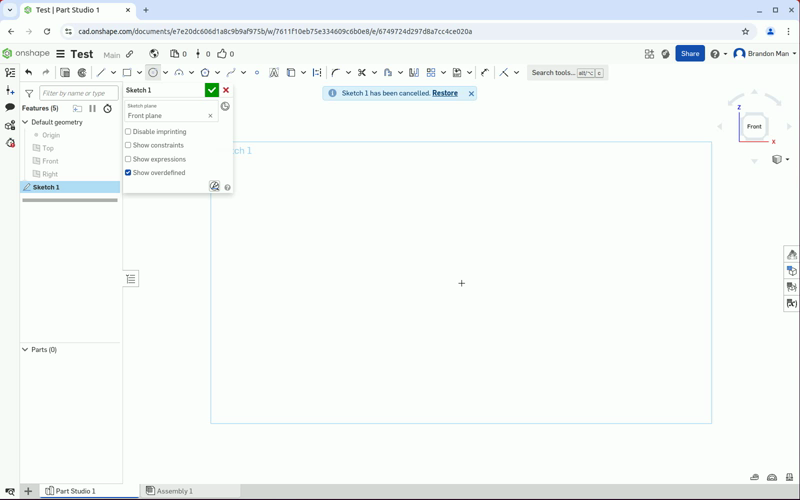
key_up(shift)
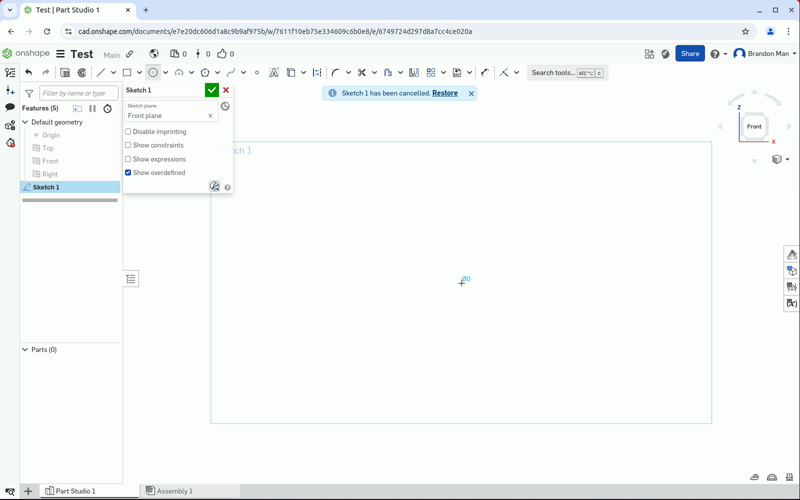
mouse_move(505, 282)
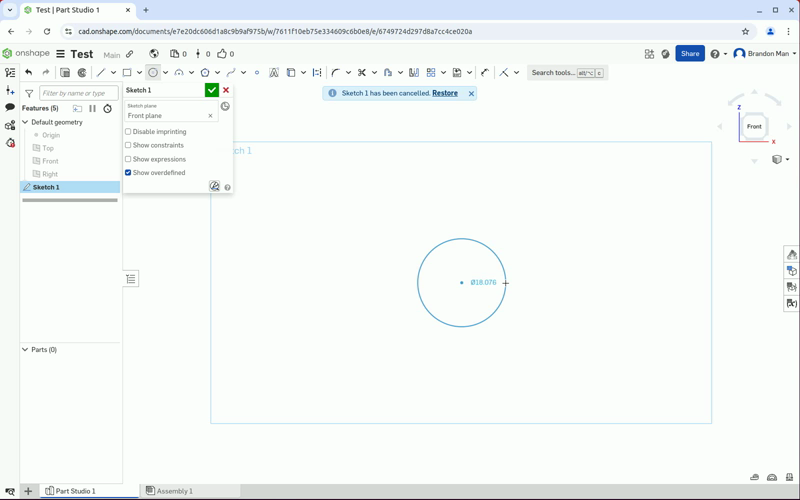
click(505, 282)
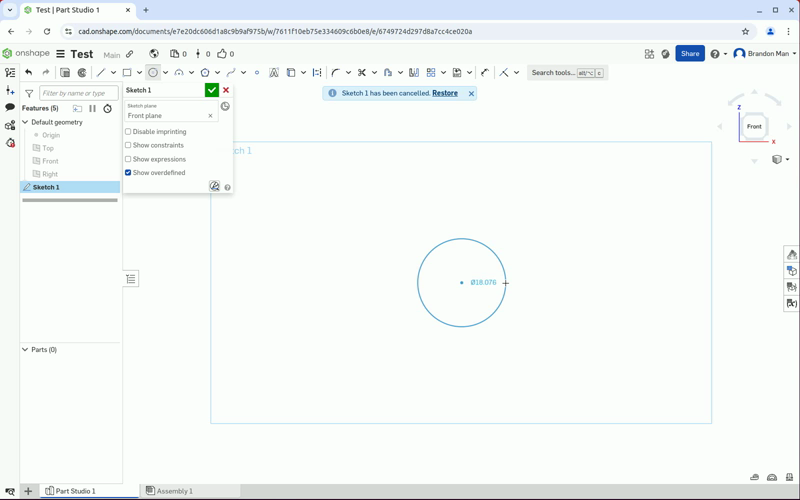
key(esc)
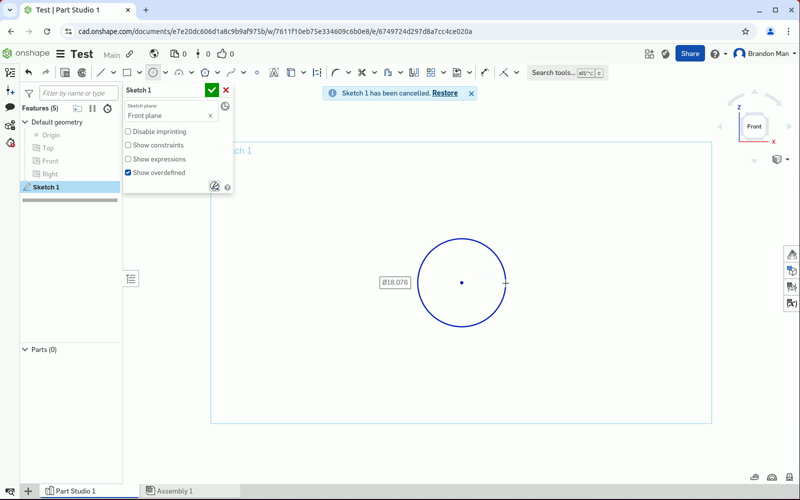
mouse_move(479, 277)
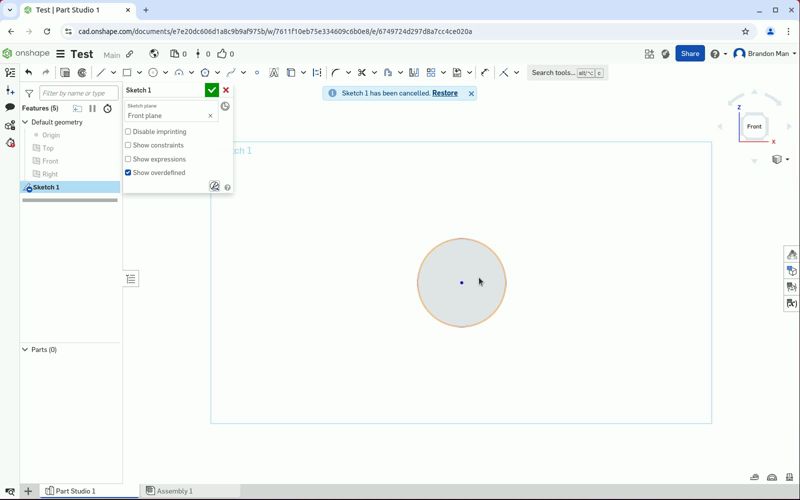
click(479, 277)
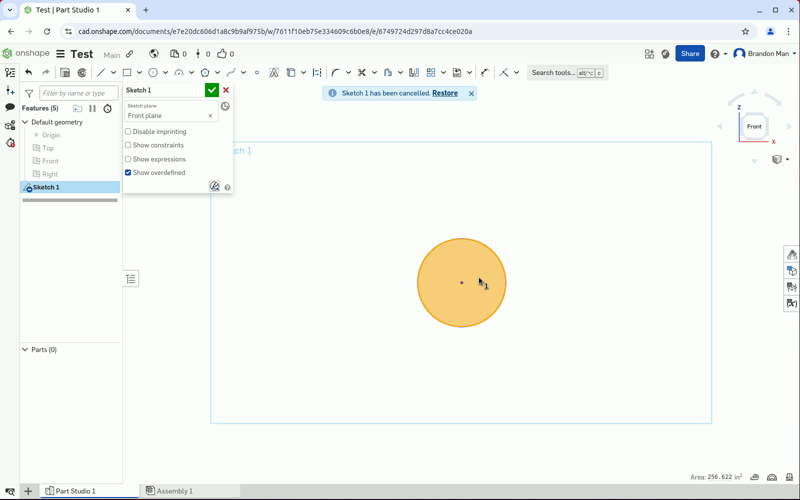
mouse_move(73, 352)
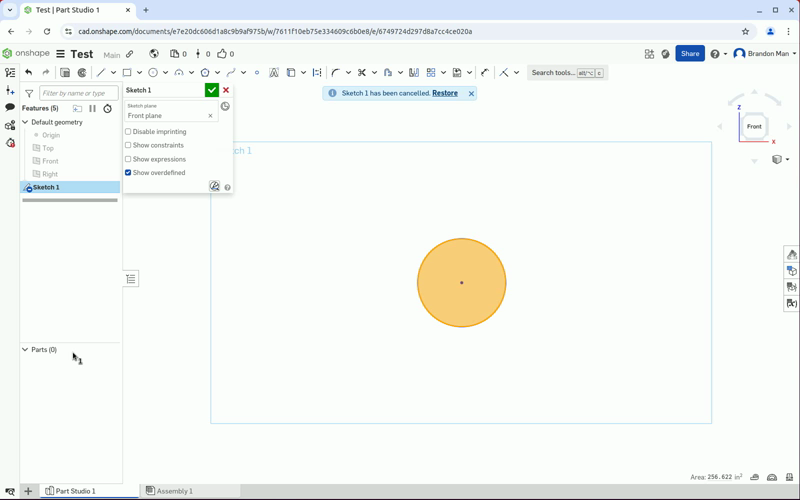
key(shift+y)
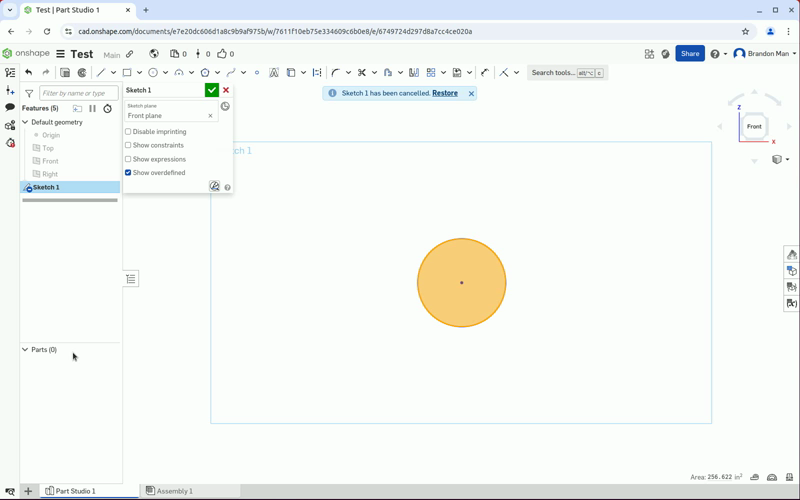
key(shift+e)
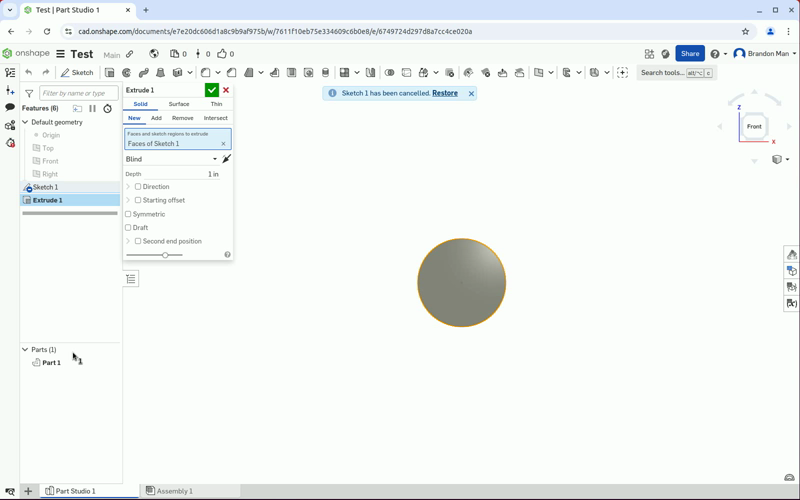
mouse_move(143, 106)
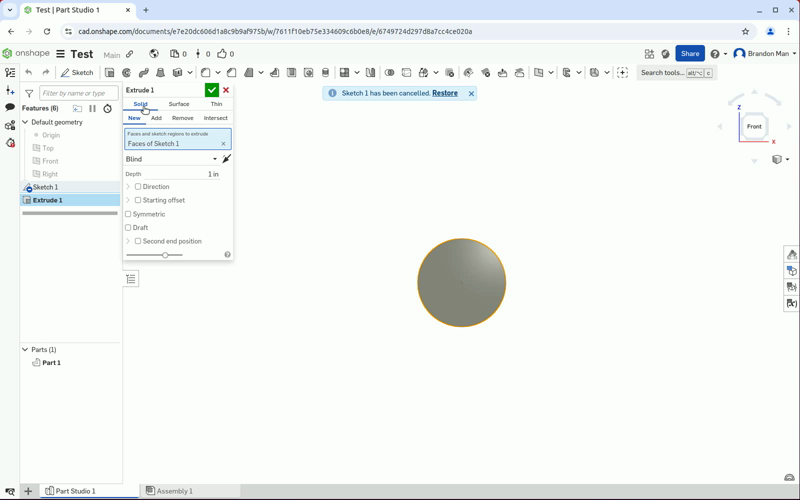
click(143, 106)
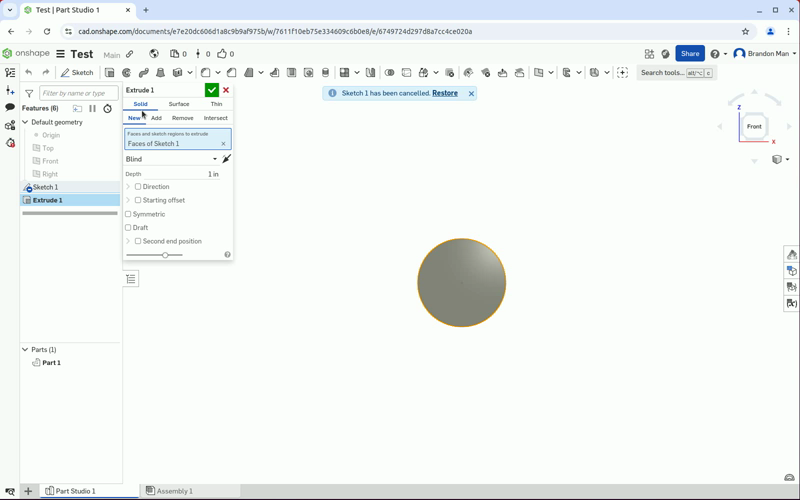
mouse_move(137, 120)
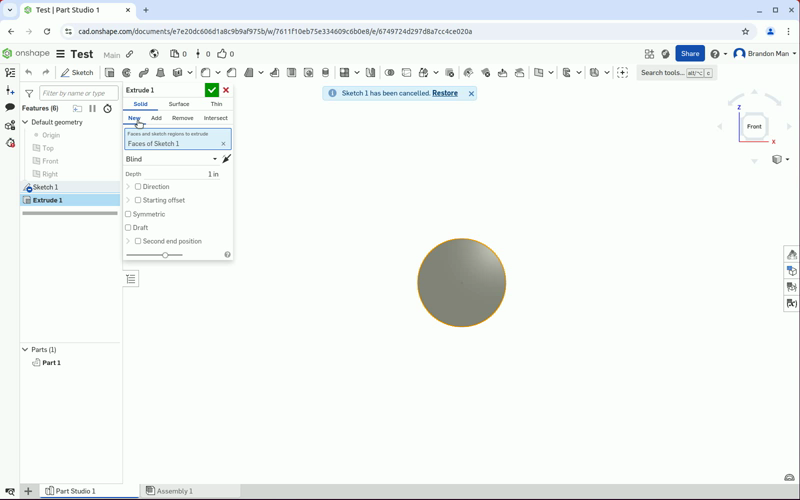
click(137, 120)
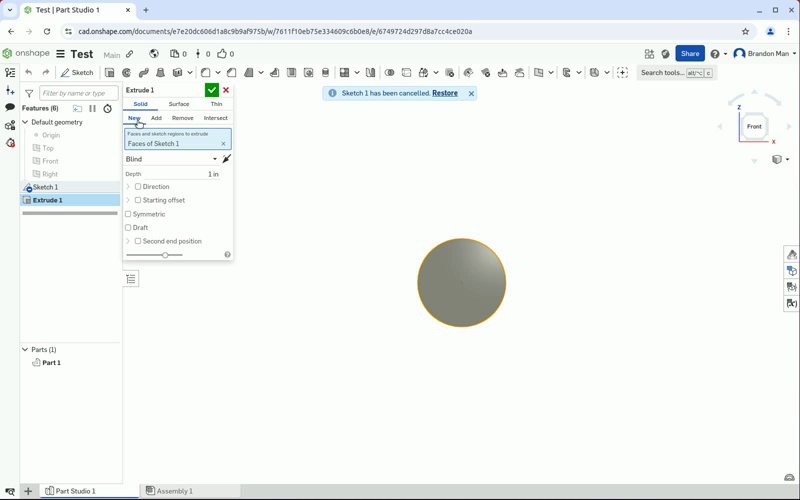
key(tab, 4)
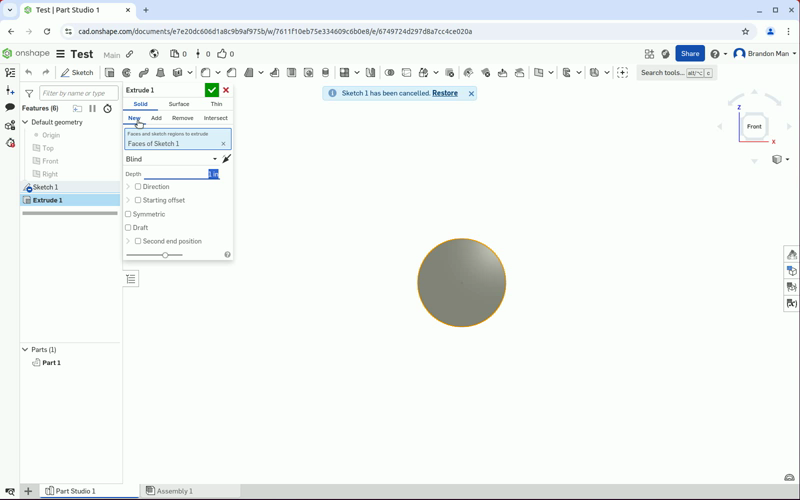
text(-12.276)
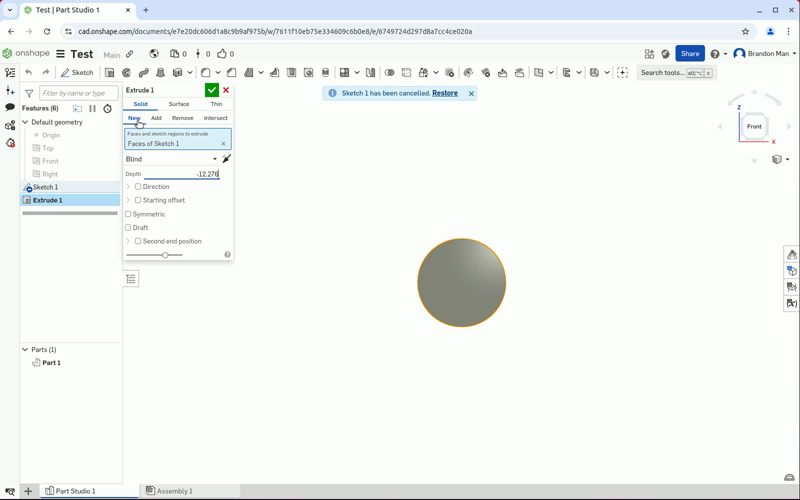
key(enter)
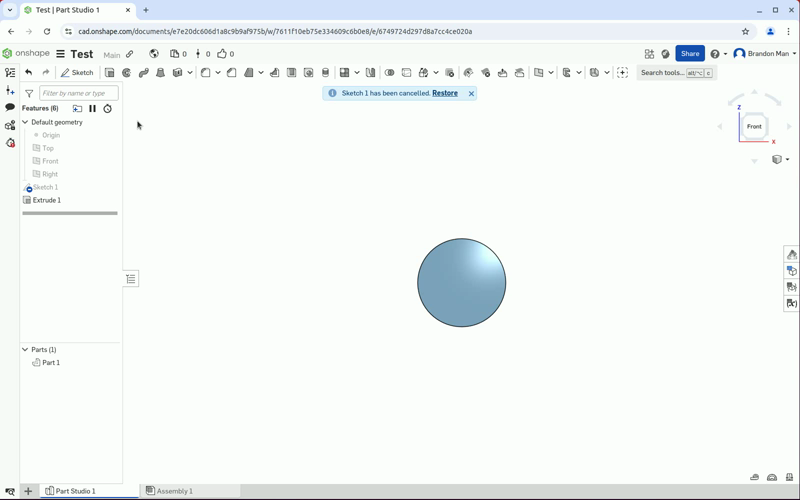
key(shift+h)
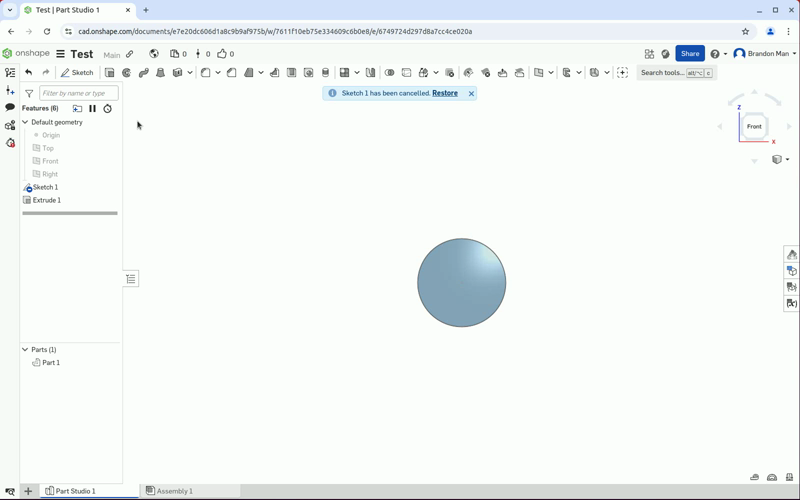
key(shift+h)
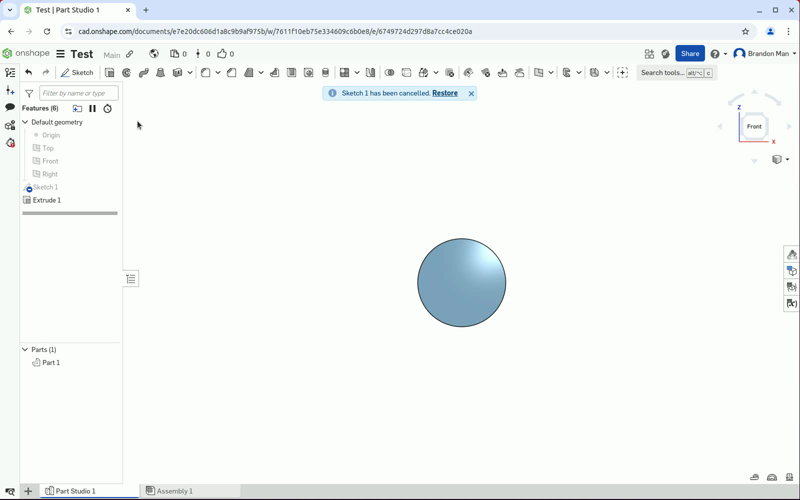
mouse_move(73, 189)
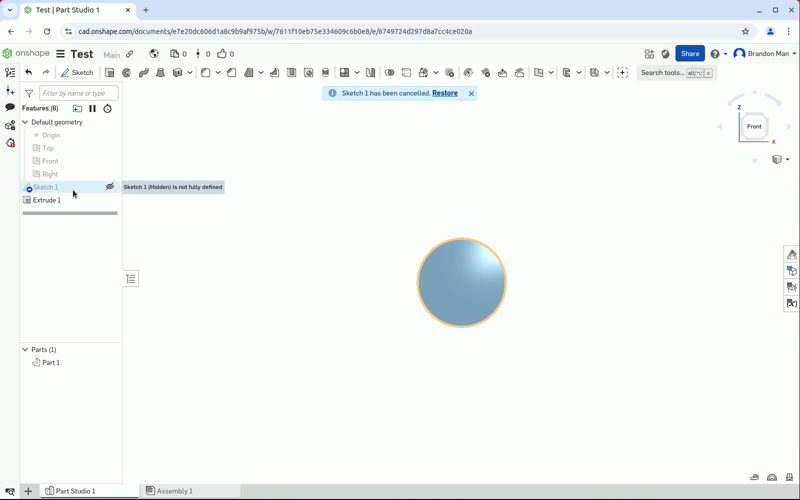
click(73, 189)
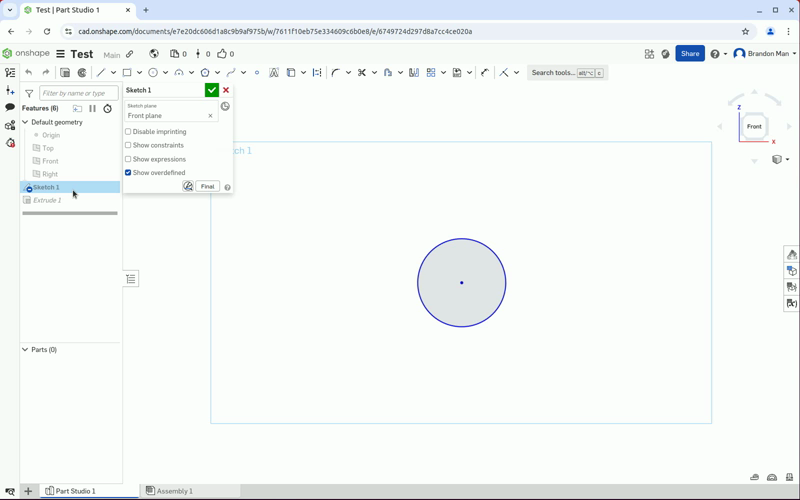
mouse_move(229, 92)
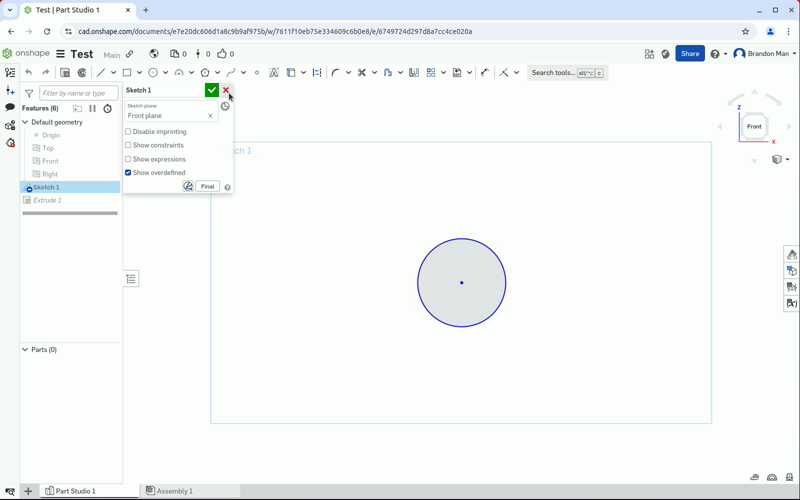
click(229, 92)
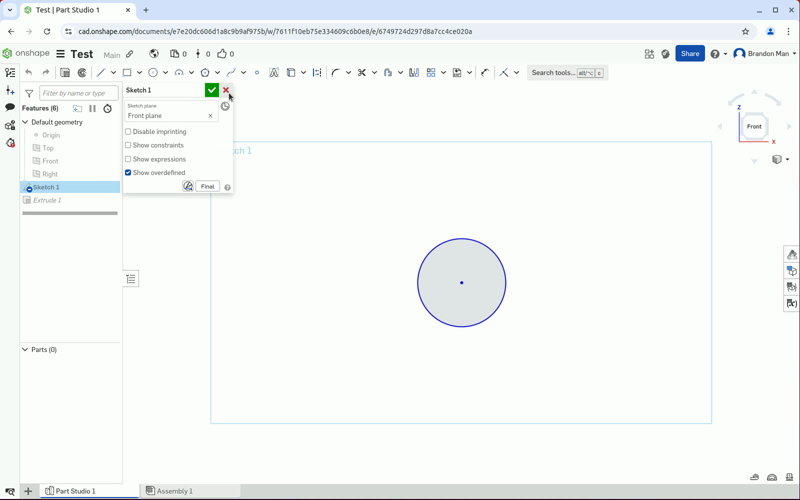
key(shift+s)
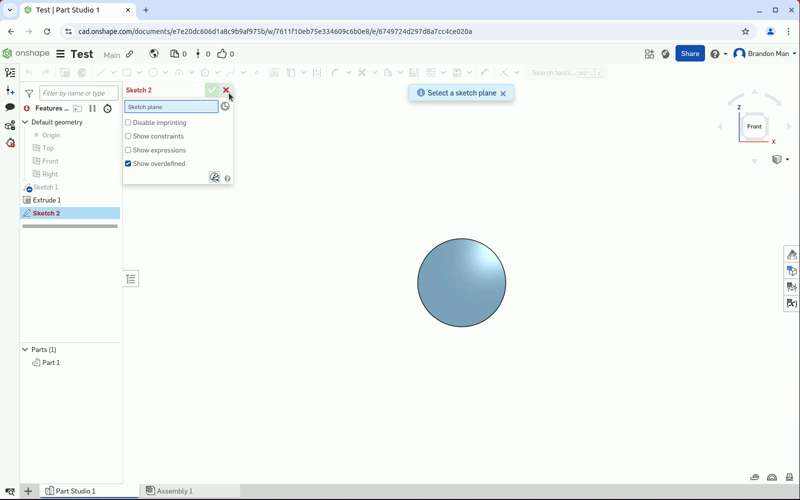
mouse_move(73, 163)
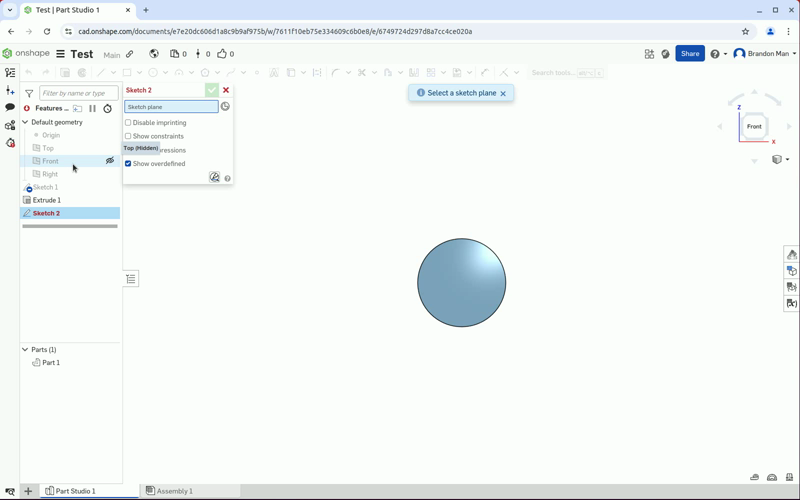
click(73, 163)
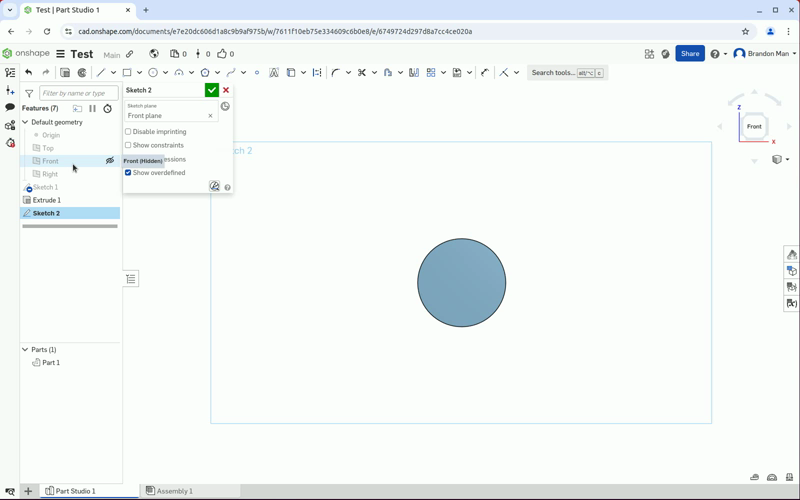
mouse_move(73, 352)
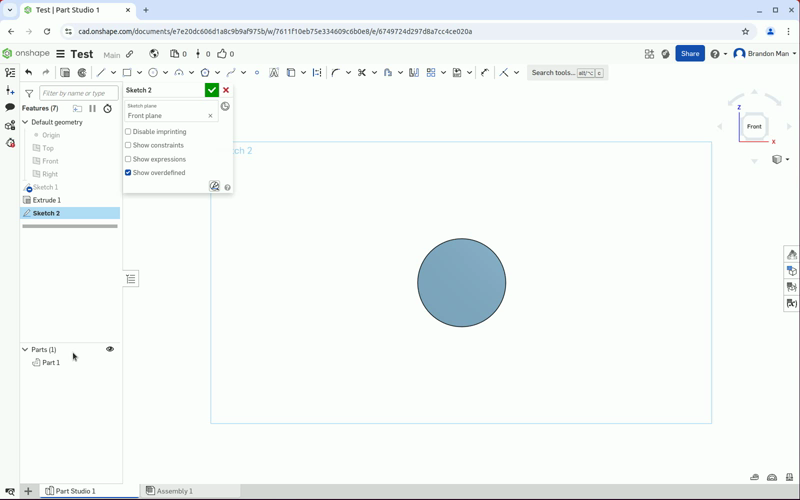
key(y)
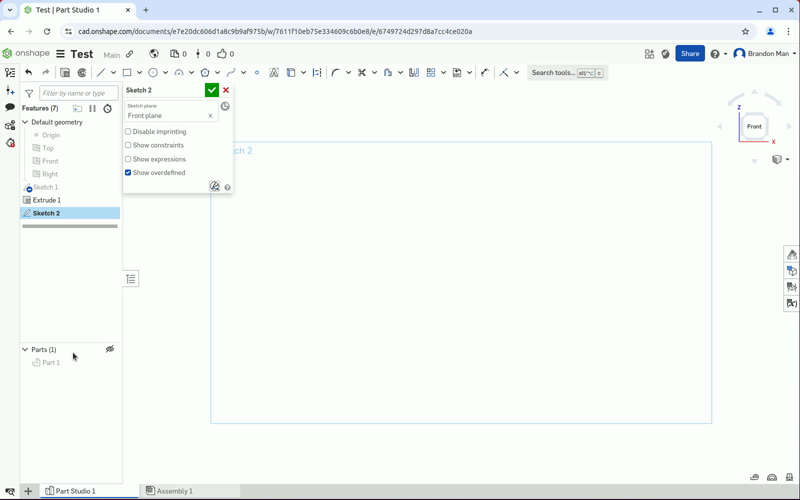
key(c)
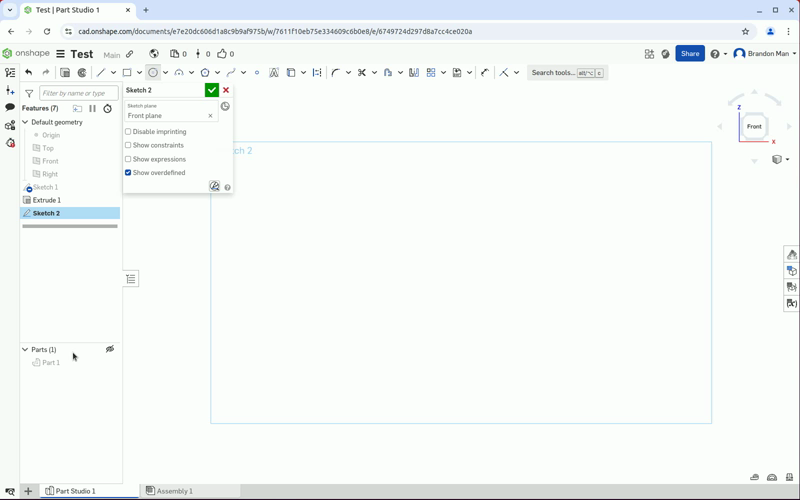
key_down(shift)
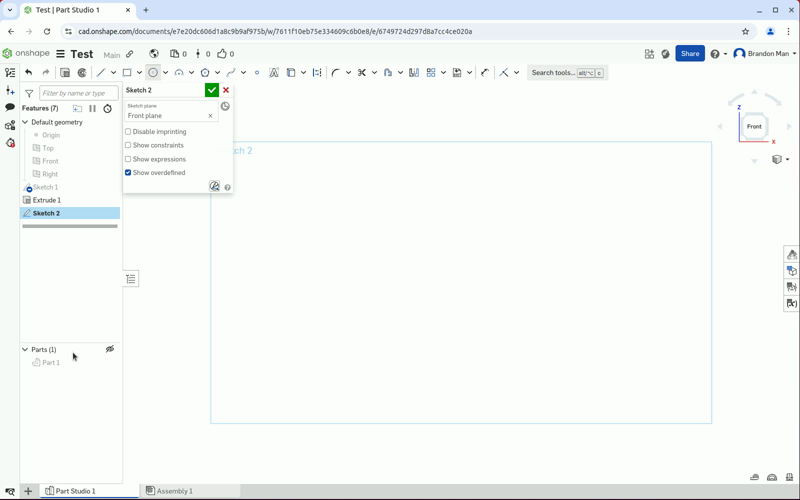
mouse_move(549, 282)
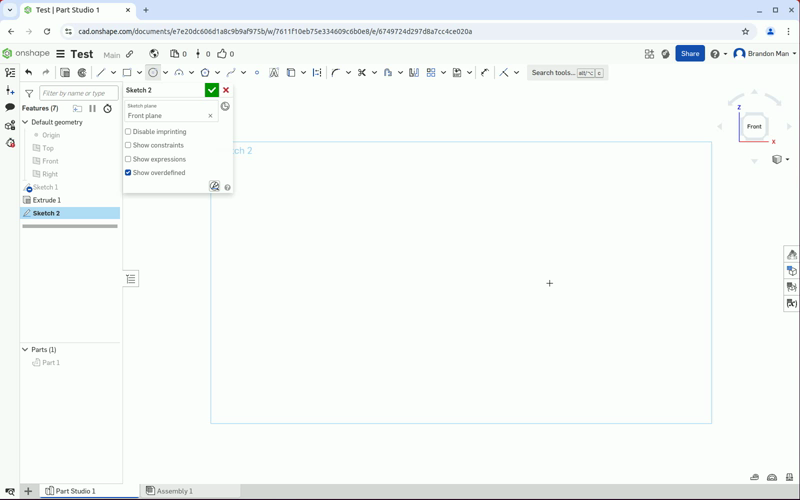
click(549, 282)
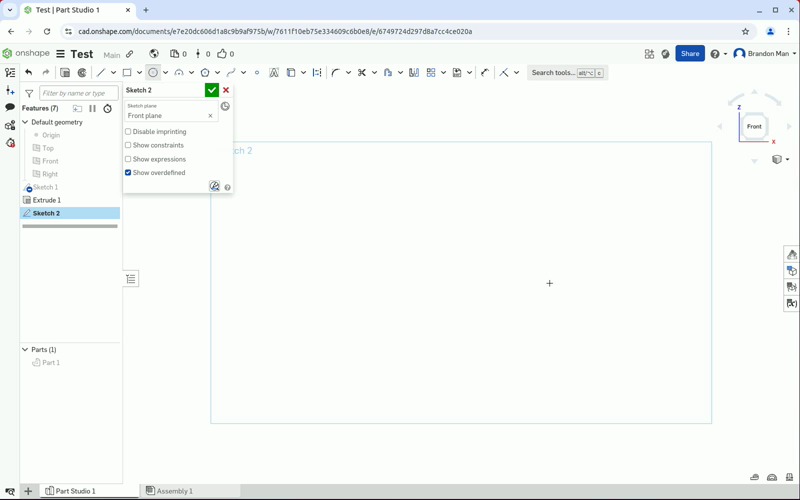
key_up(shift)
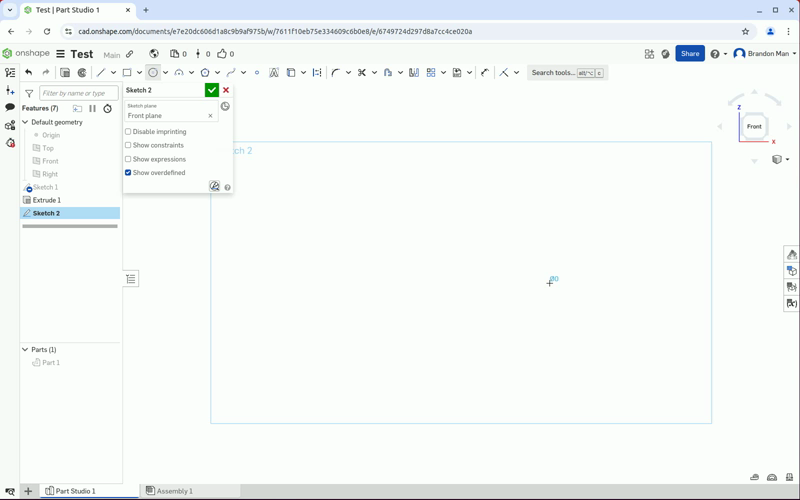
mouse_move(574, 282)
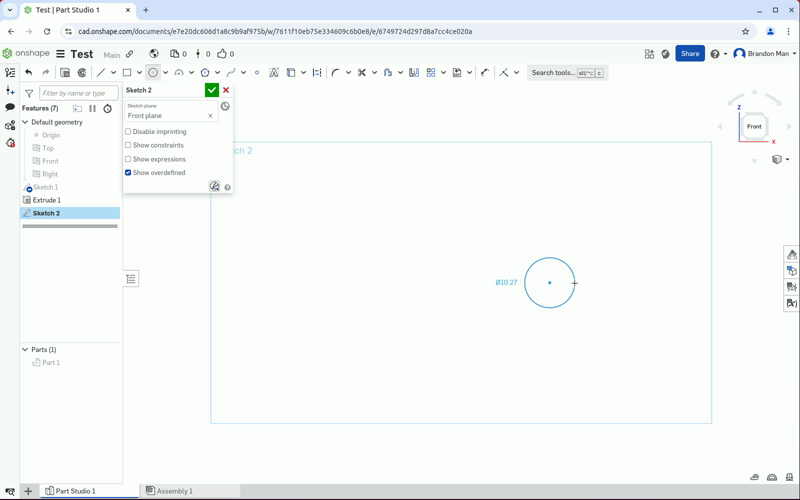
click(574, 282)
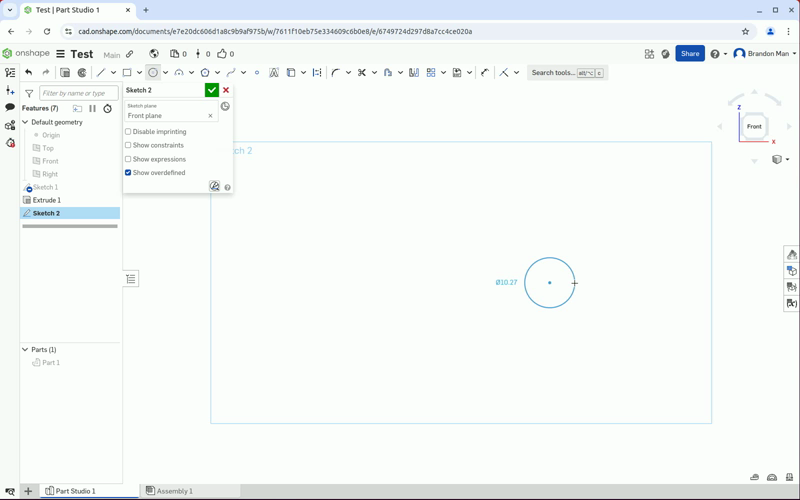
key(esc)
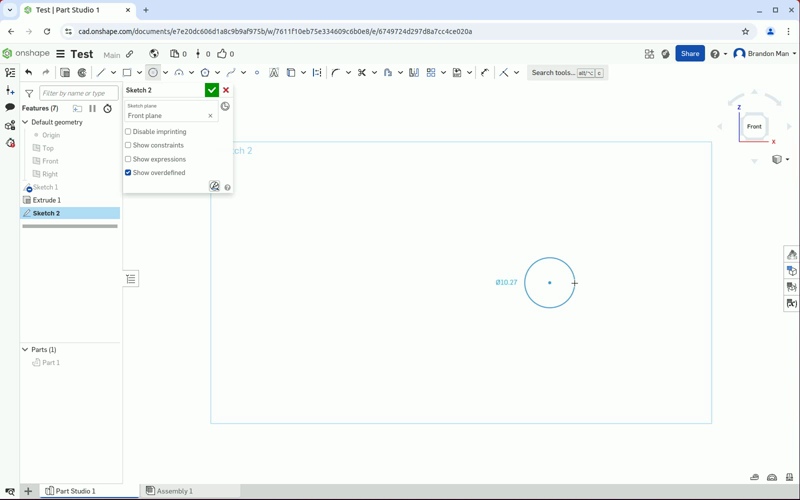
mouse_move(568, 282)
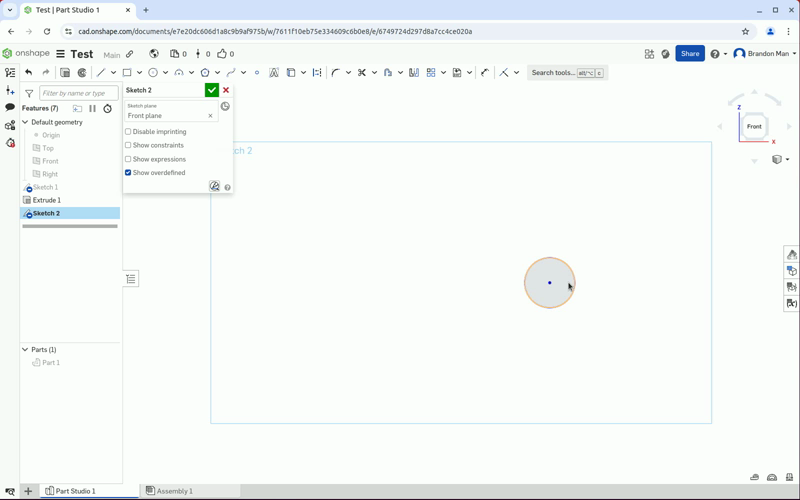
click(568, 282)
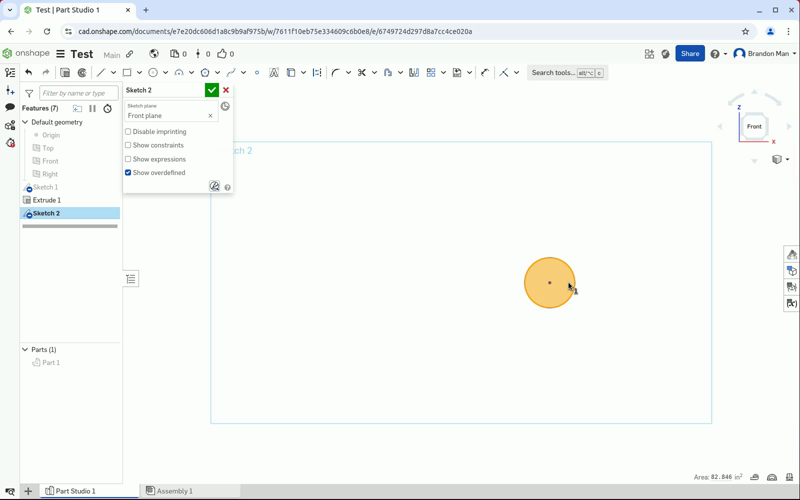
mouse_move(73, 352)
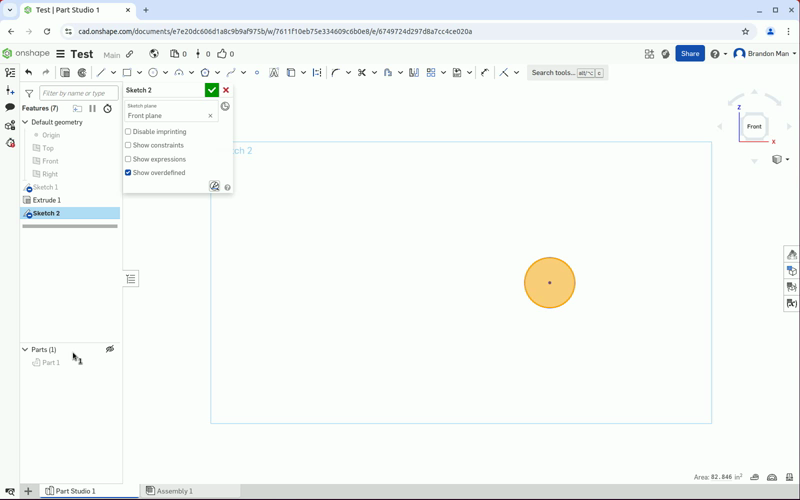
key(shift+y)
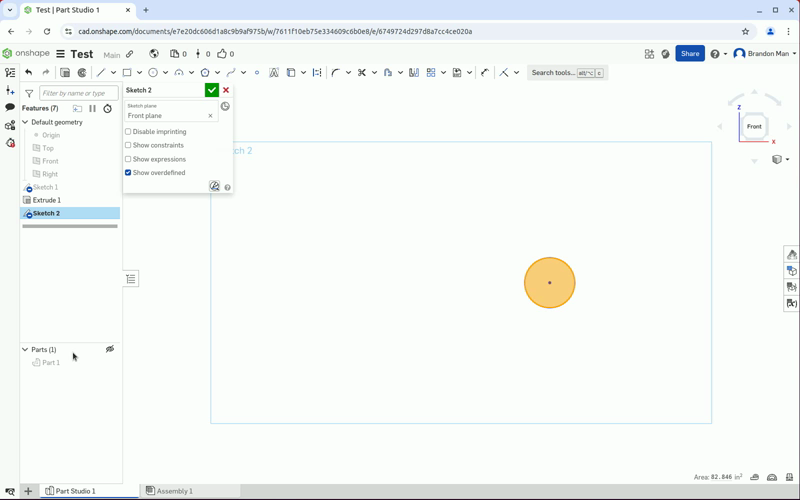
key(shift+e)
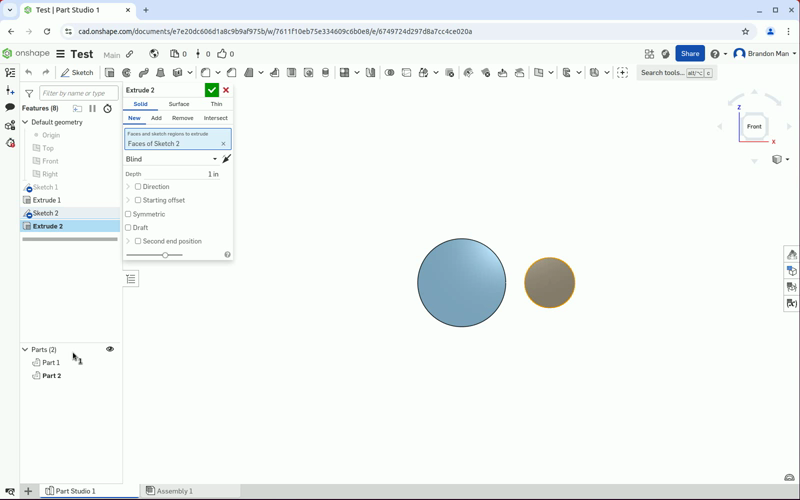
mouse_move(143, 106)
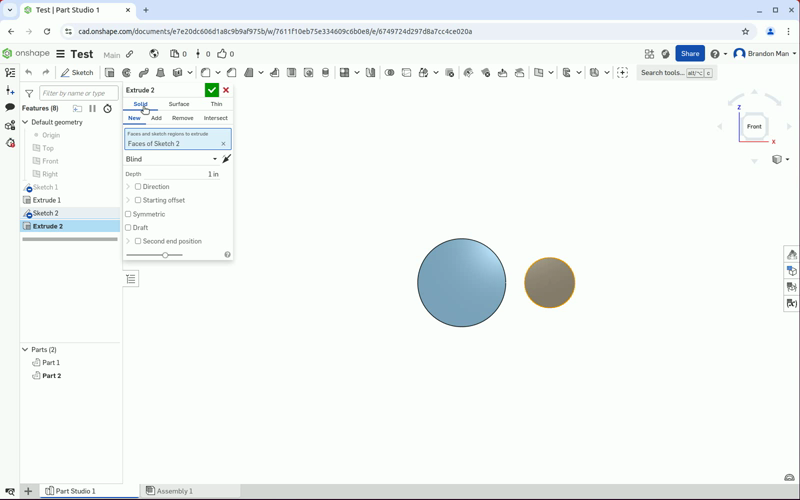
click(143, 106)
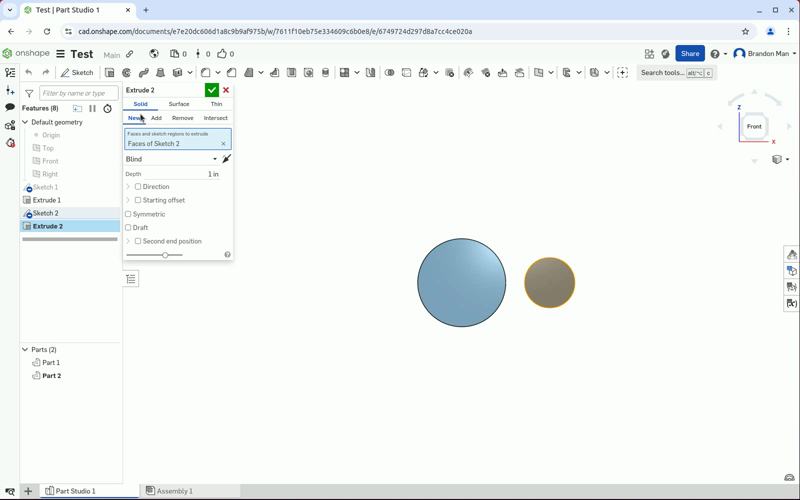
mouse_move(137, 120)
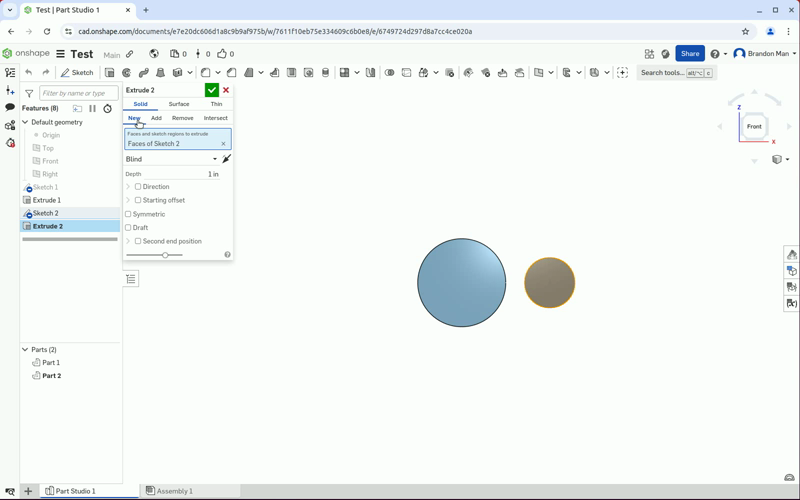
click(137, 120)
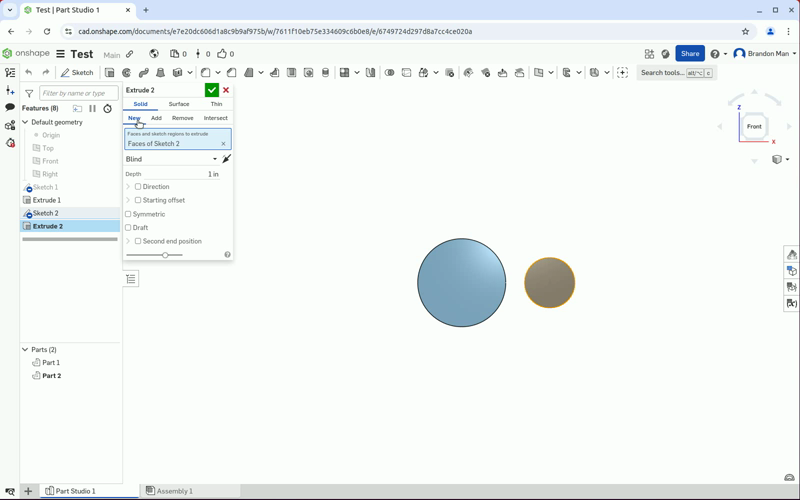
key(tab, 4)
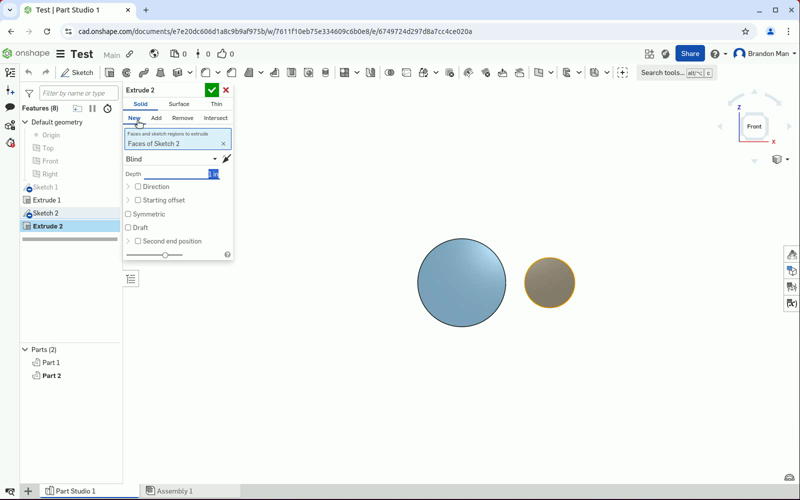
text(-12.276)
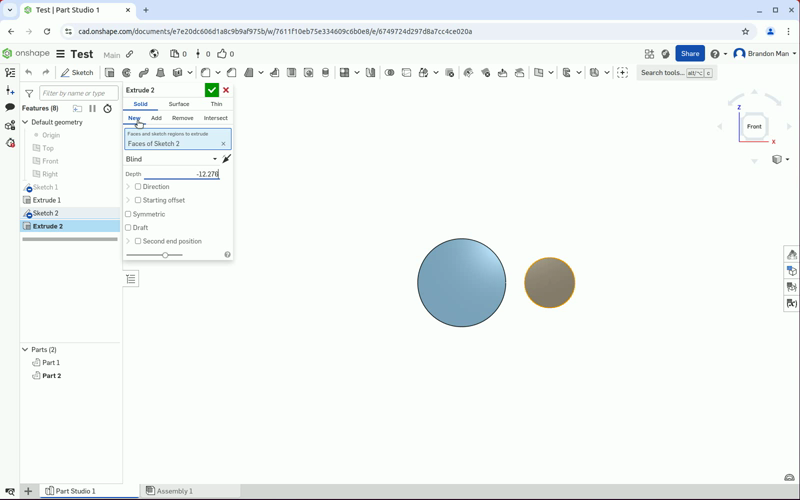
key(enter)
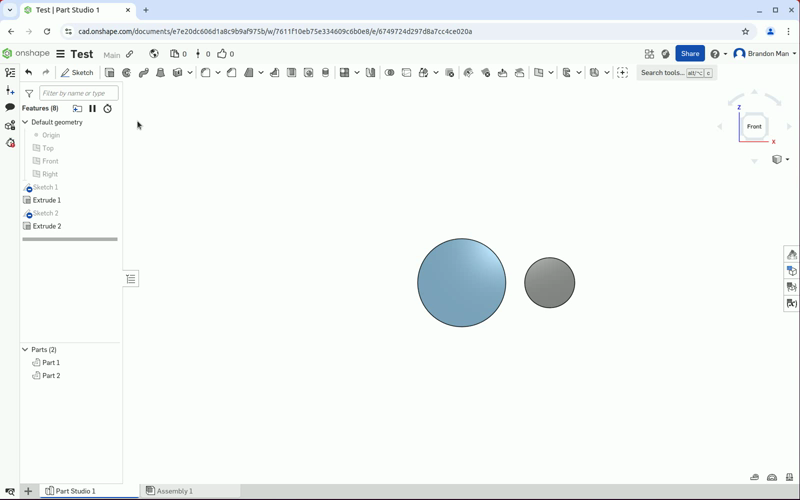
key(shift+h)
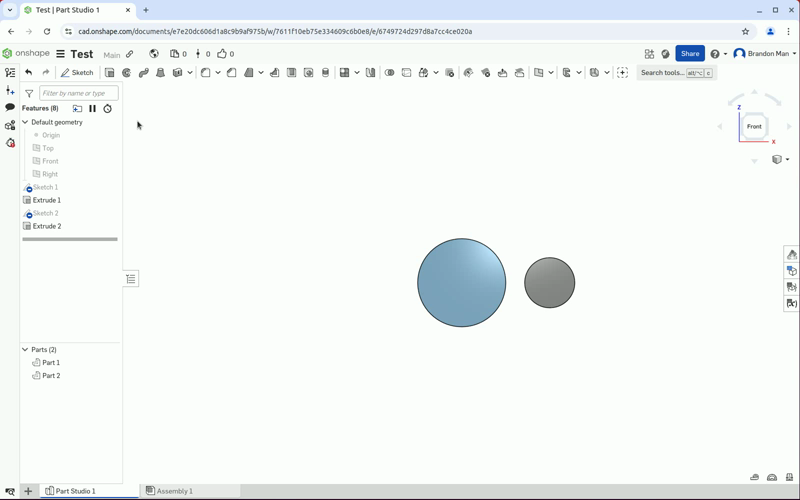
key(shift+h)
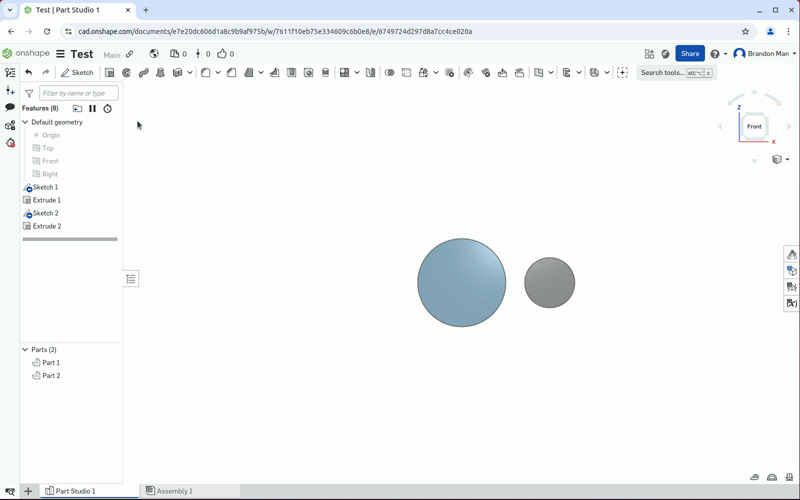
key(shift+7)
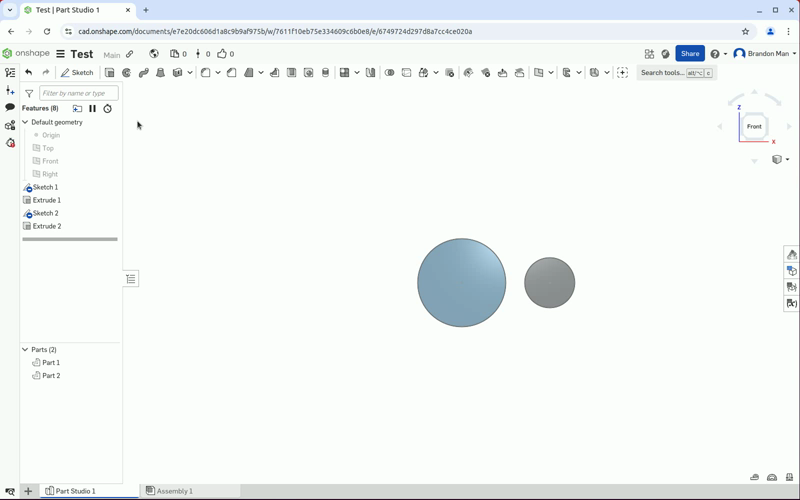
key(left, 2)
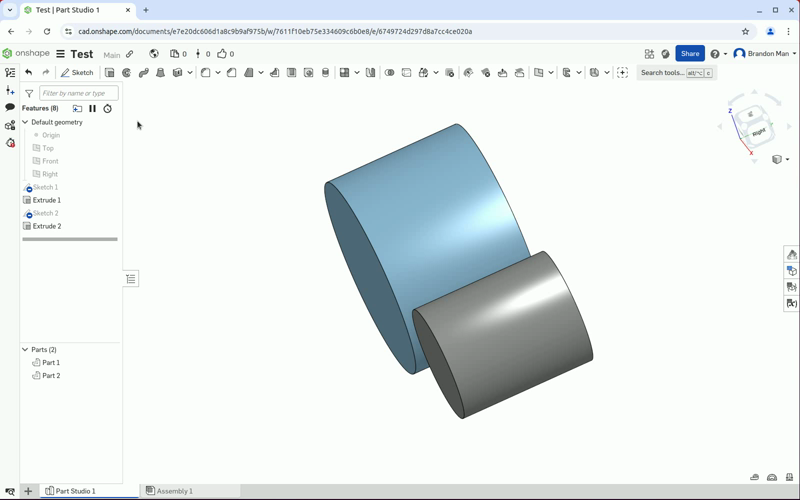
key(down, 2)
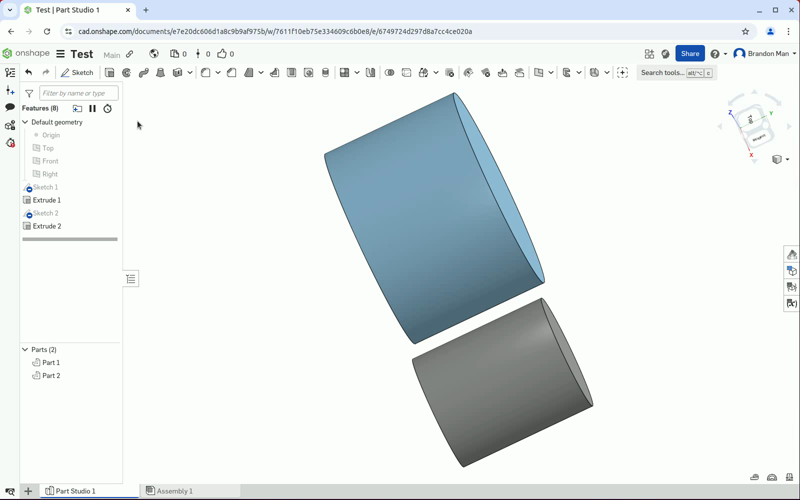
key(up, 2)
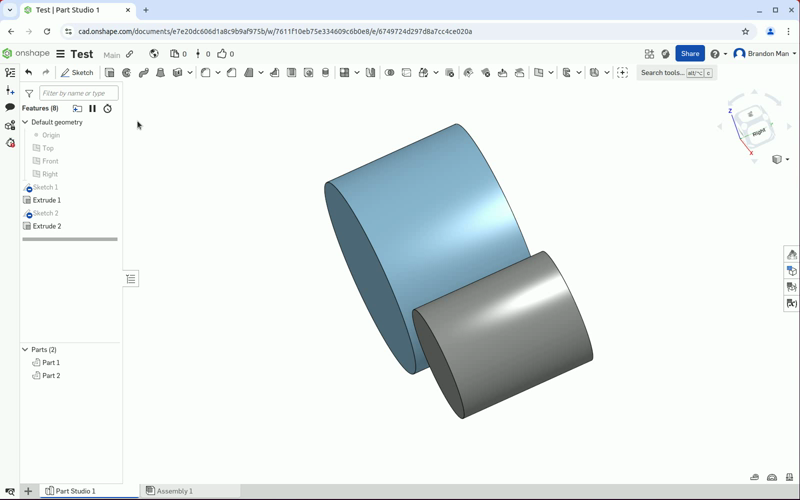
key(right, 2)
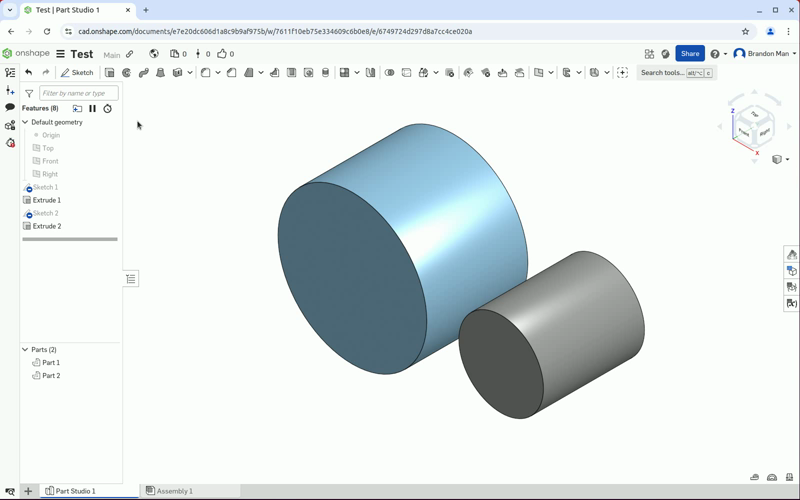
mouse_move(73, 189)
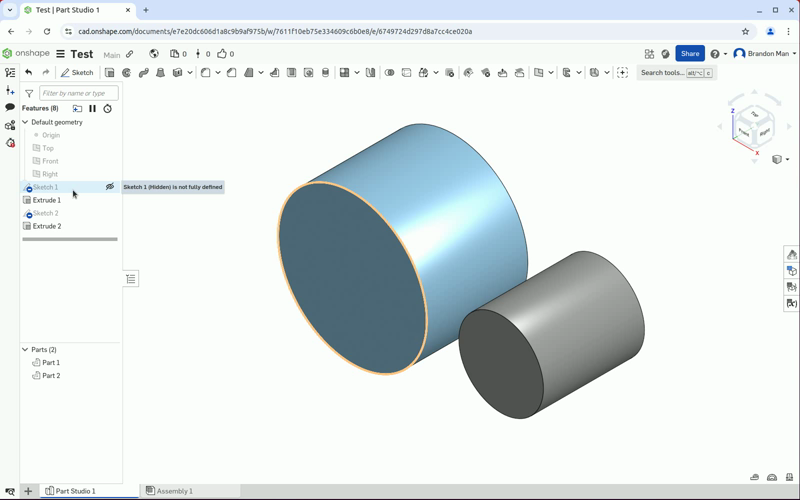
click(73, 189)